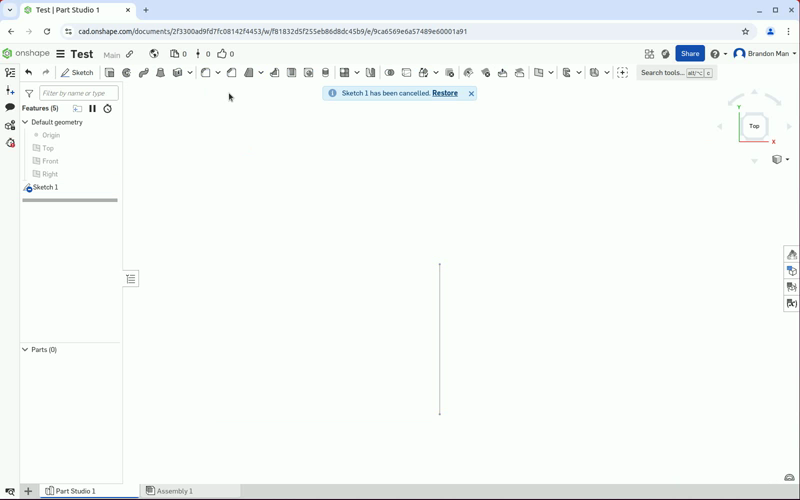
key(shift+h)
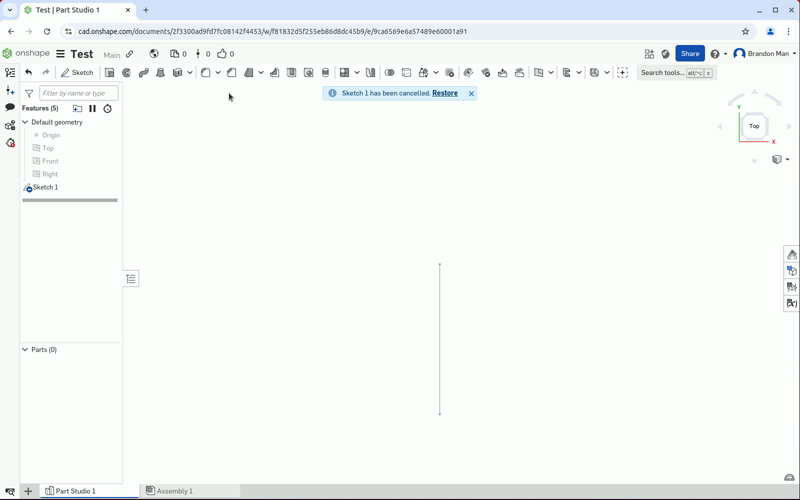
key(shift+s)
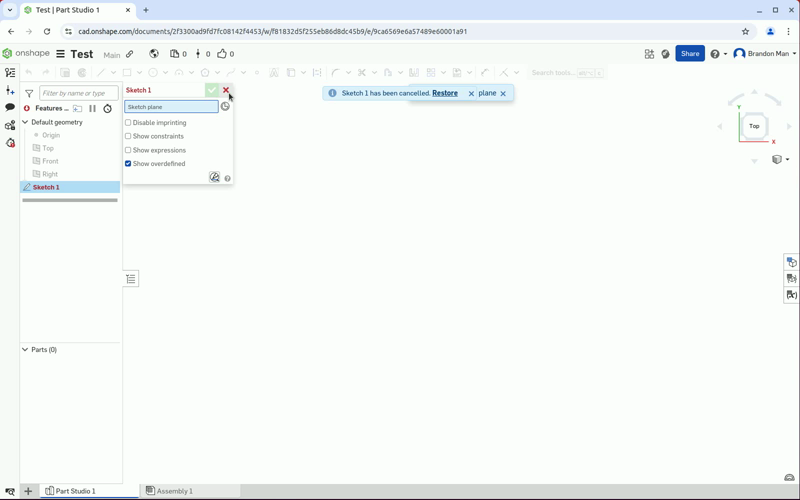
mouse_move(73, 150)
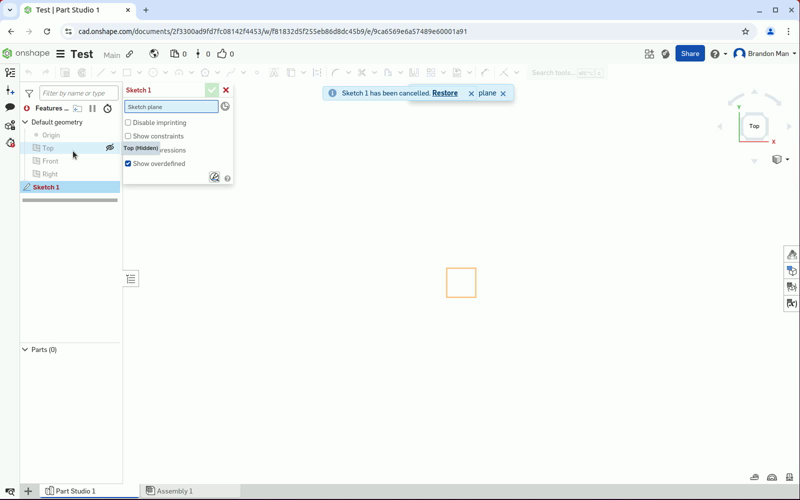
click(73, 150)
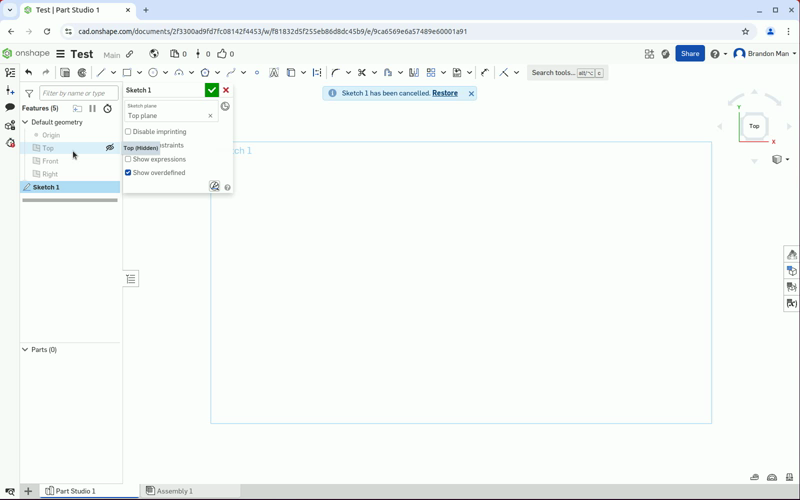
mouse_move(73, 352)
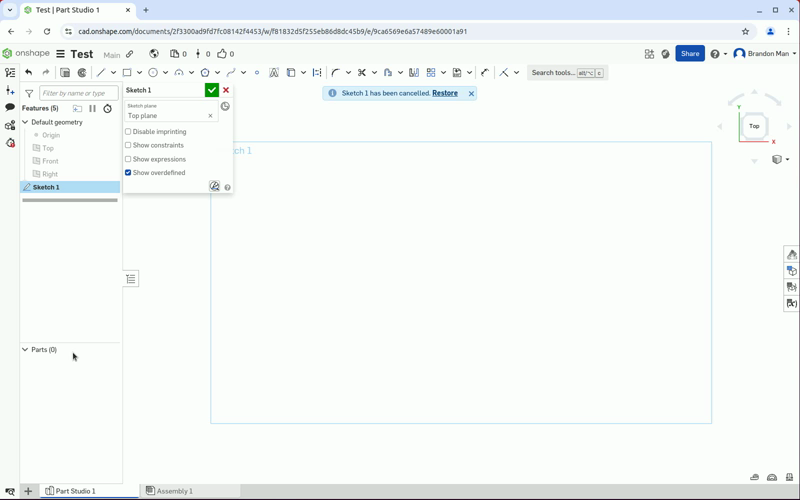
key(y)
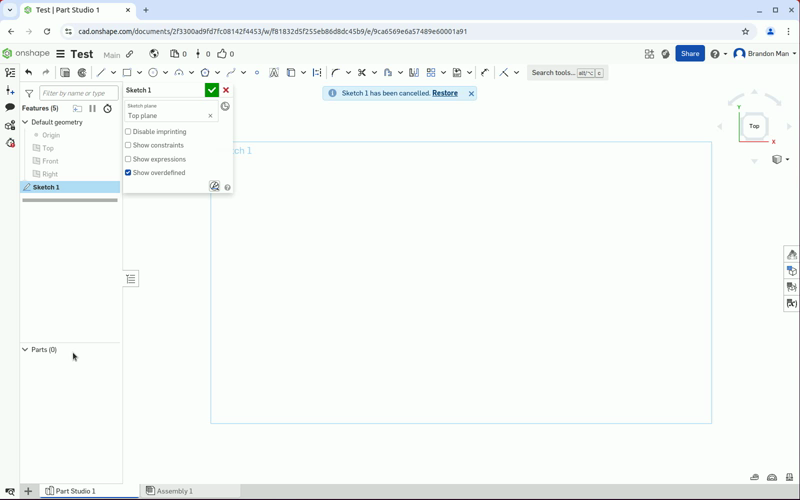
key(c)
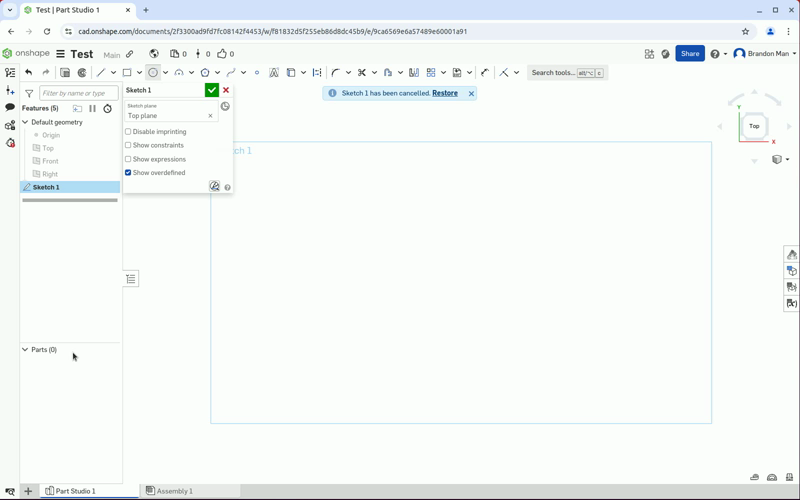
key_down(shift)
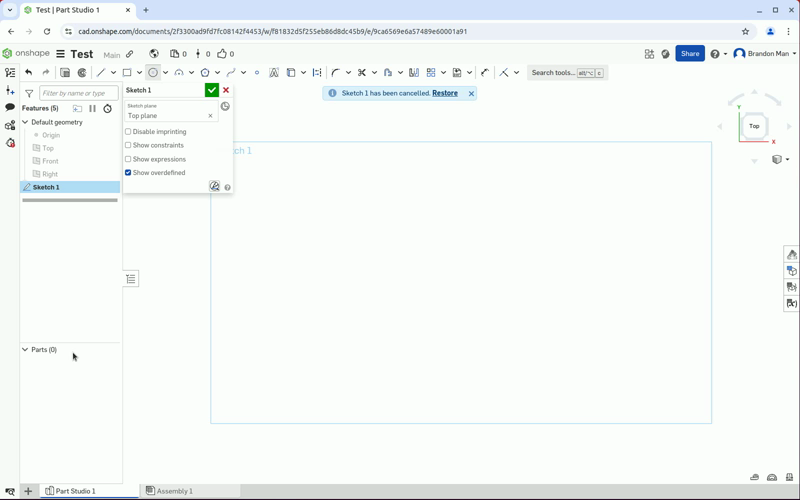
mouse_move(461, 282)
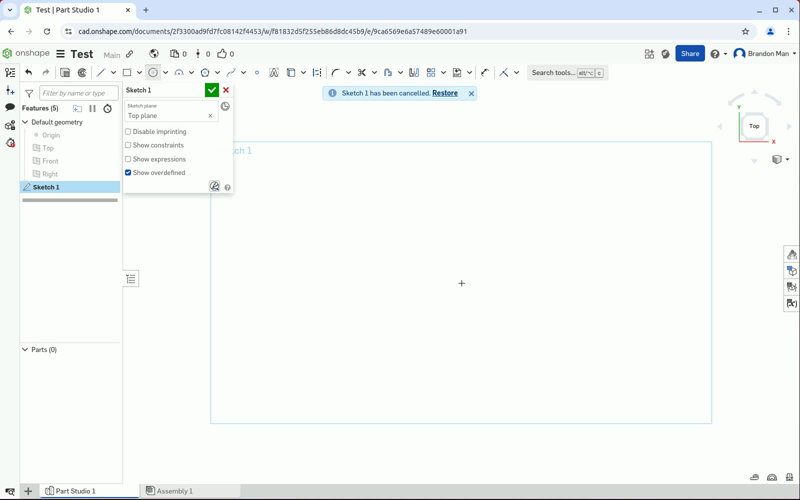
click(461, 282)
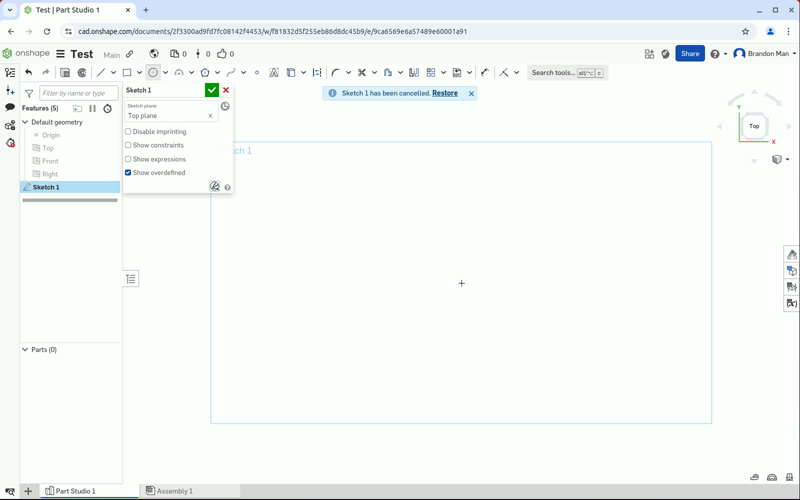
key_up(shift)
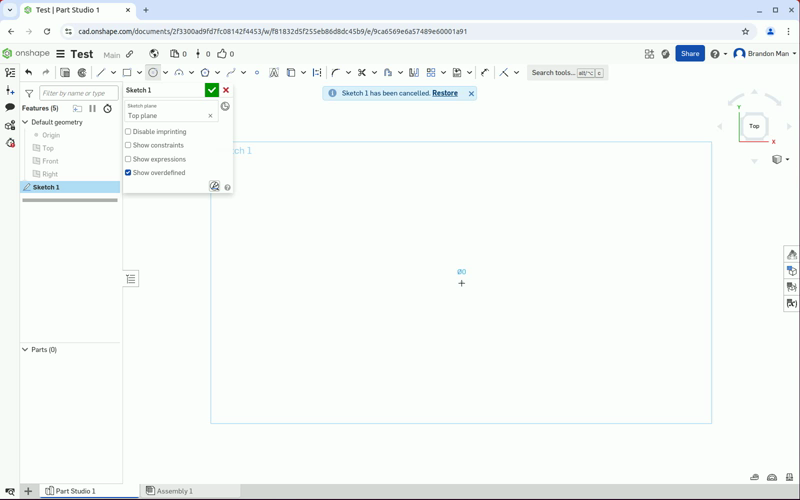
mouse_move(551, 282)
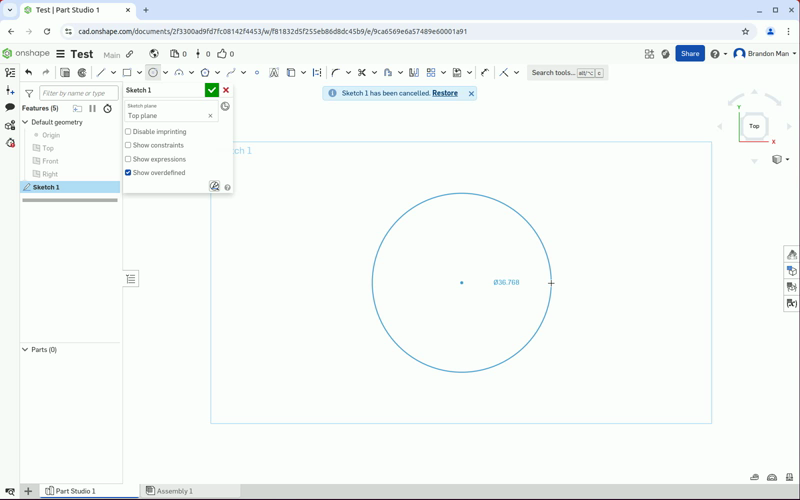
click(551, 282)
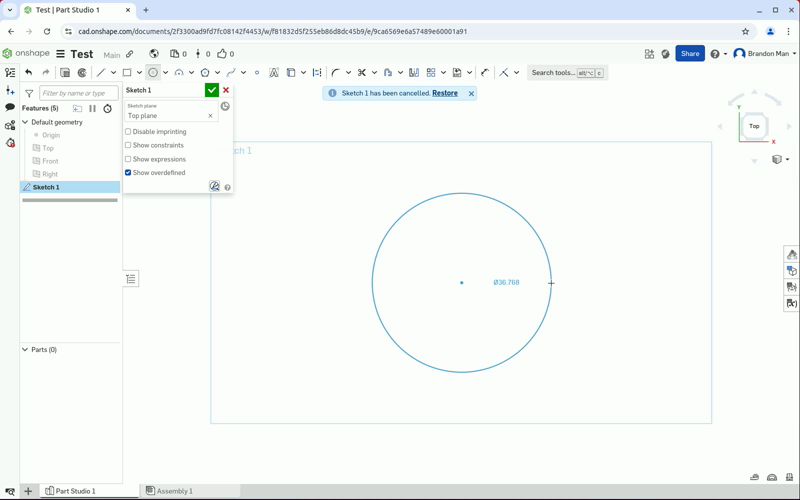
key(esc)
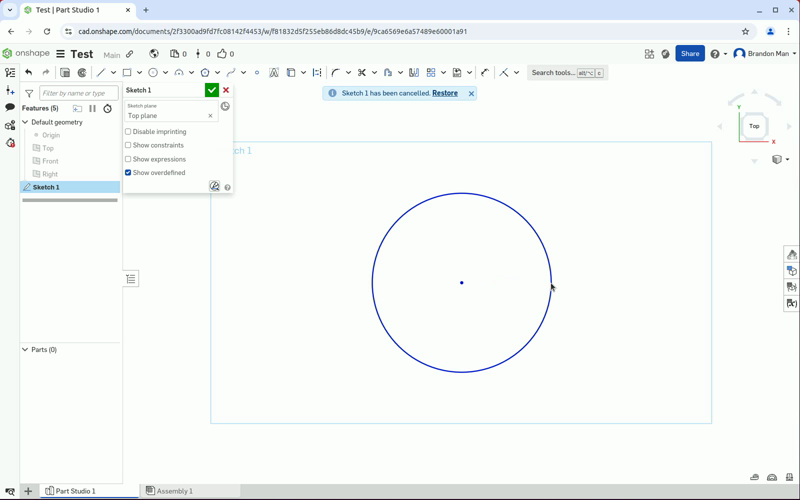
mouse_move(460, 212)
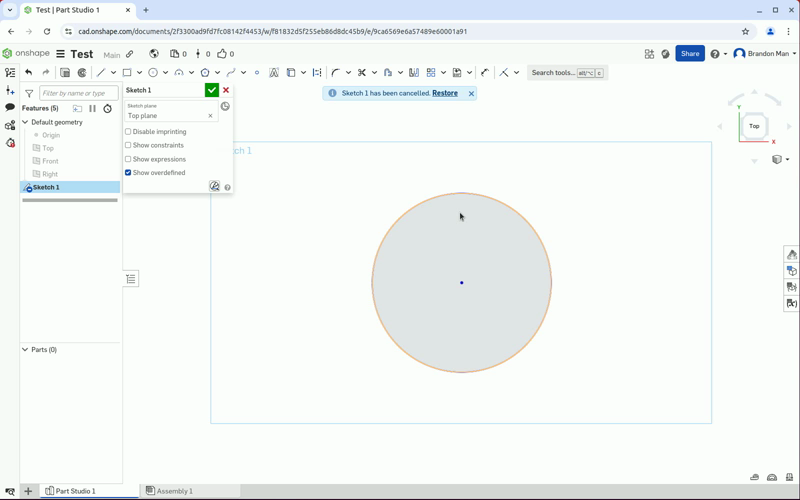
click(460, 212)
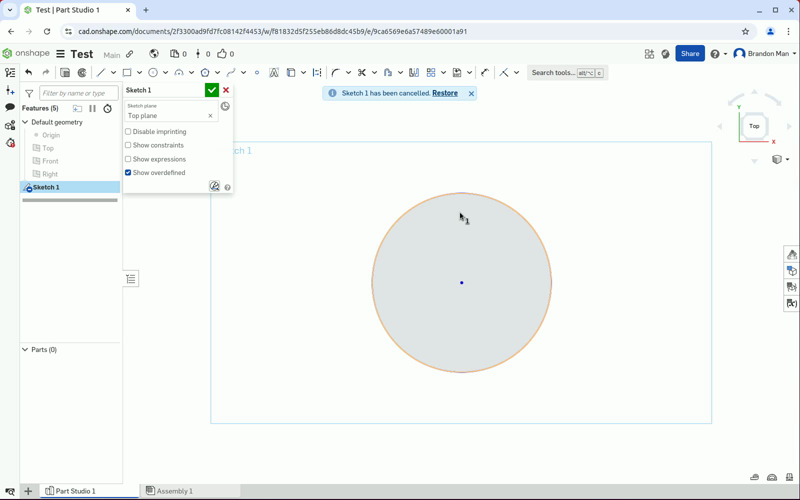
mouse_move(73, 352)
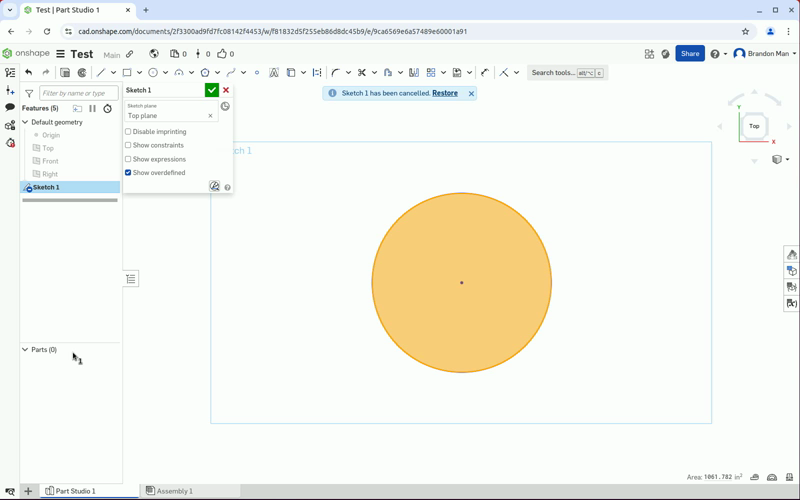
key(shift+y)
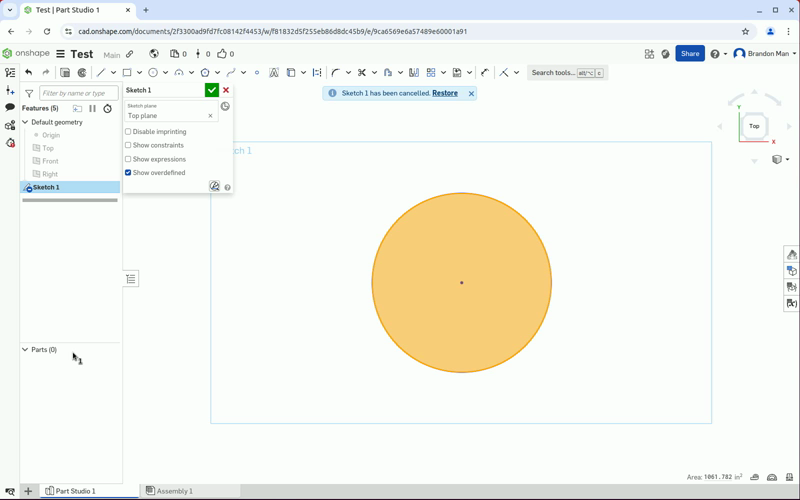
key(shift+e)
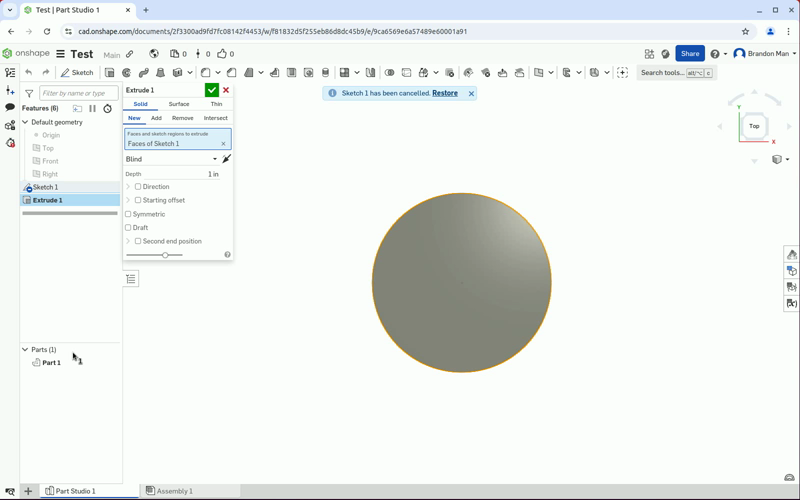
mouse_move(143, 106)
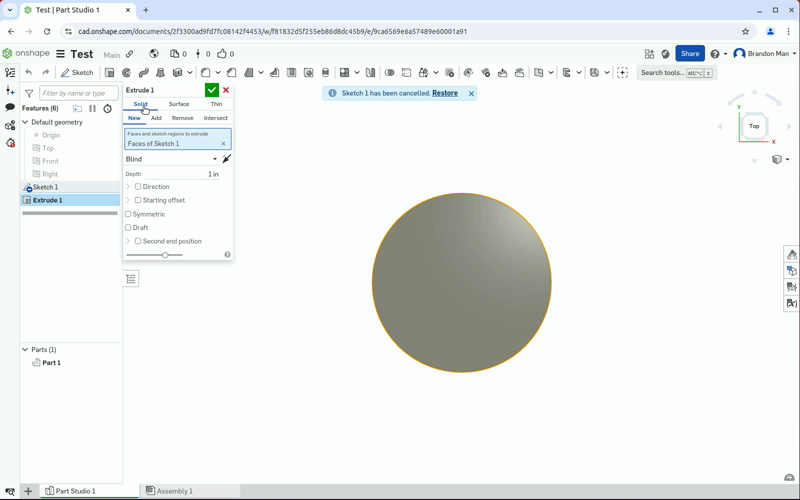
click(143, 106)
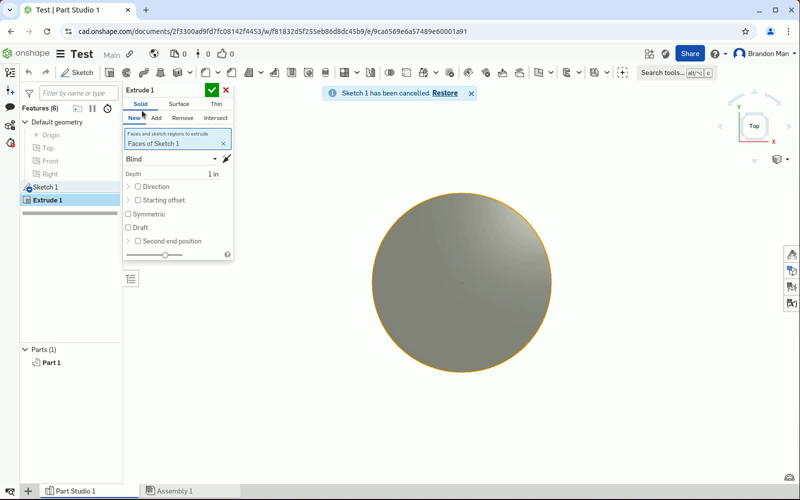
mouse_move(137, 120)
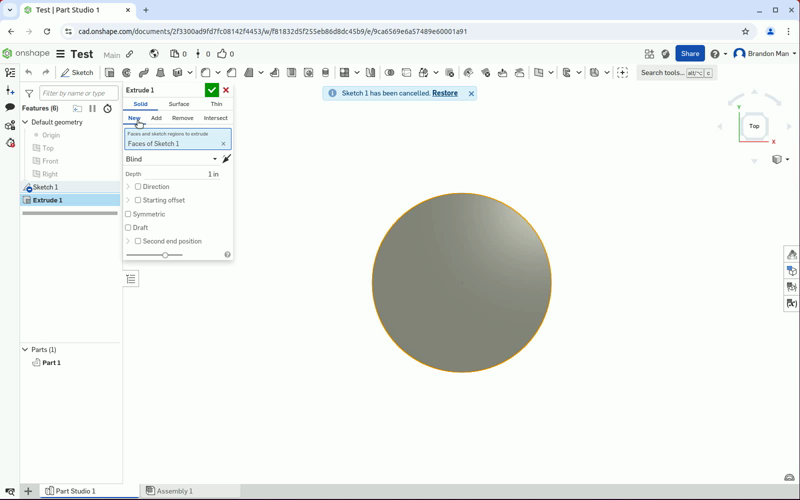
click(137, 120)
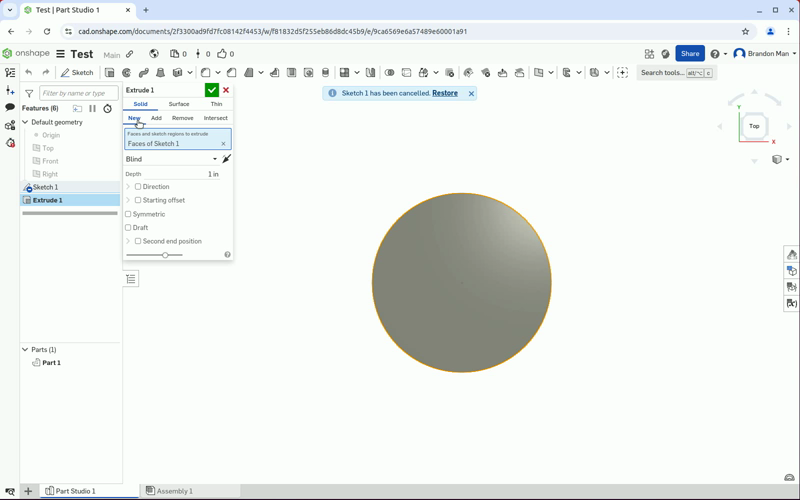
key(tab, 4)
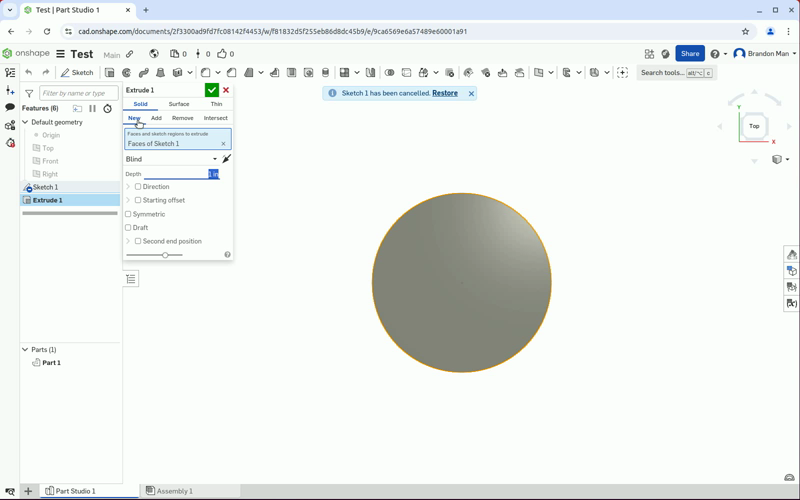
text(18.535)
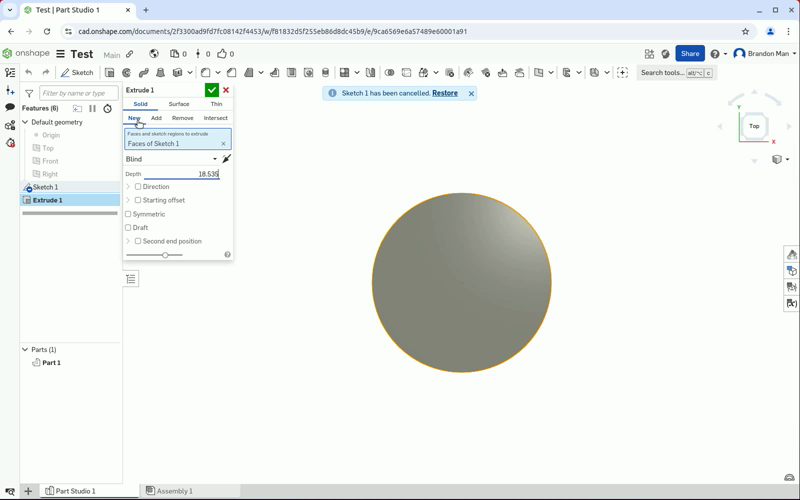
key(enter)
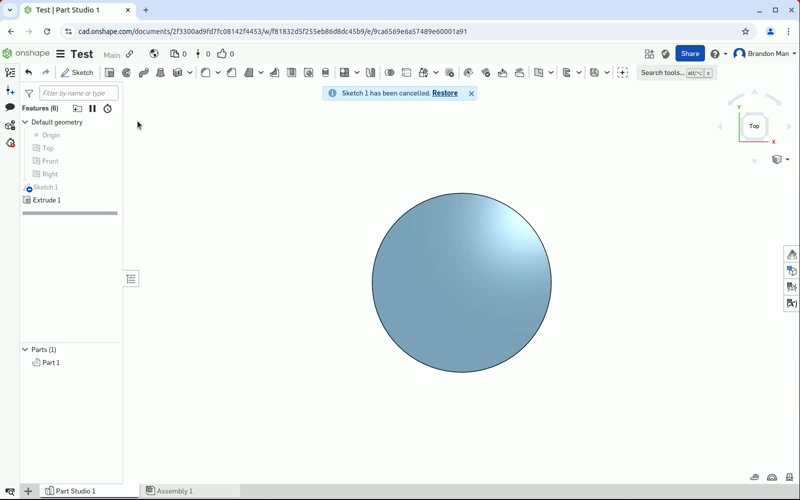
key(shift+h)
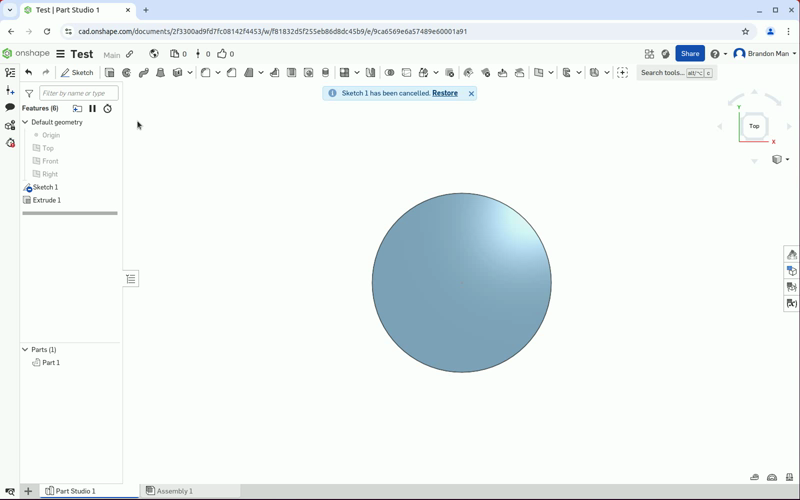
key(shift+h)
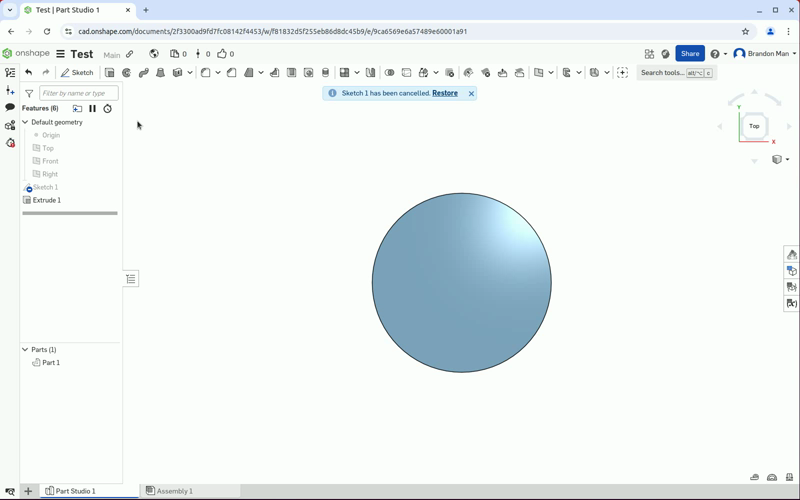
mouse_move(73, 189)
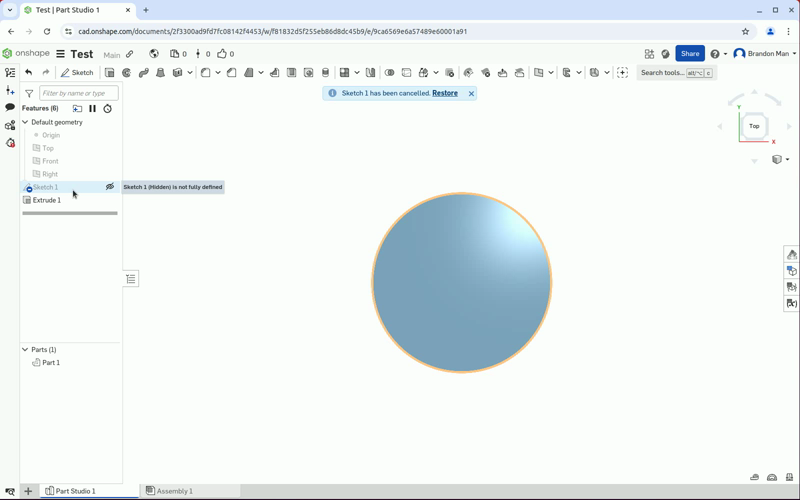
click(73, 189)
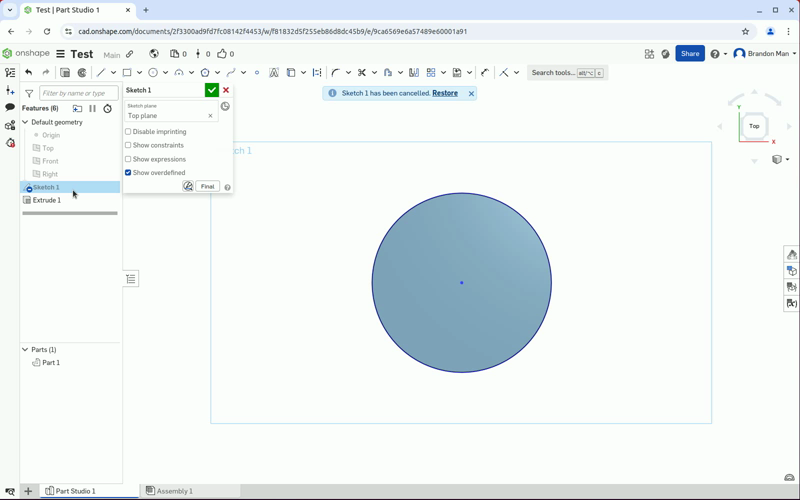
mouse_move(229, 92)
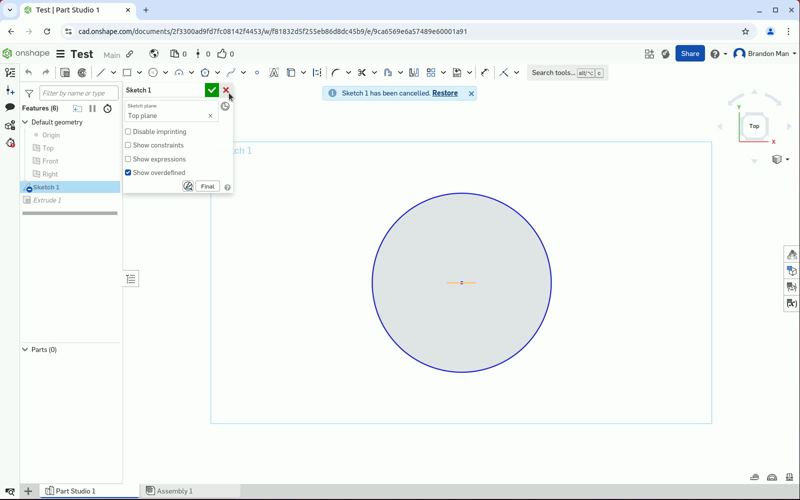
click(229, 92)
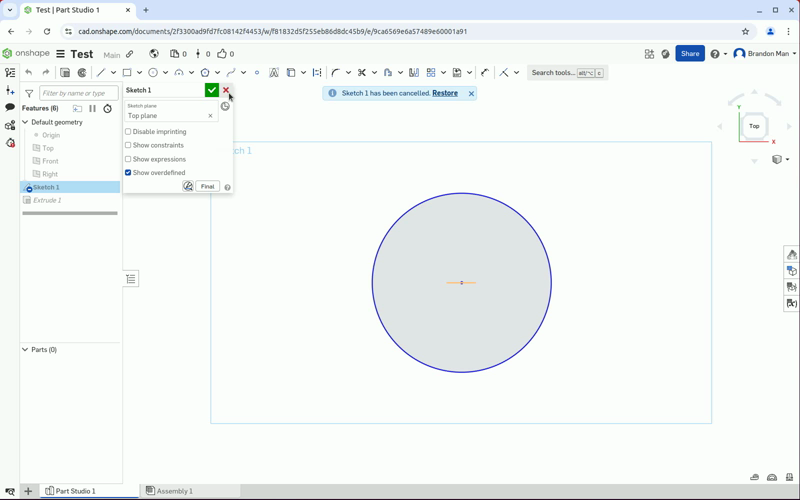
key(shift+s)
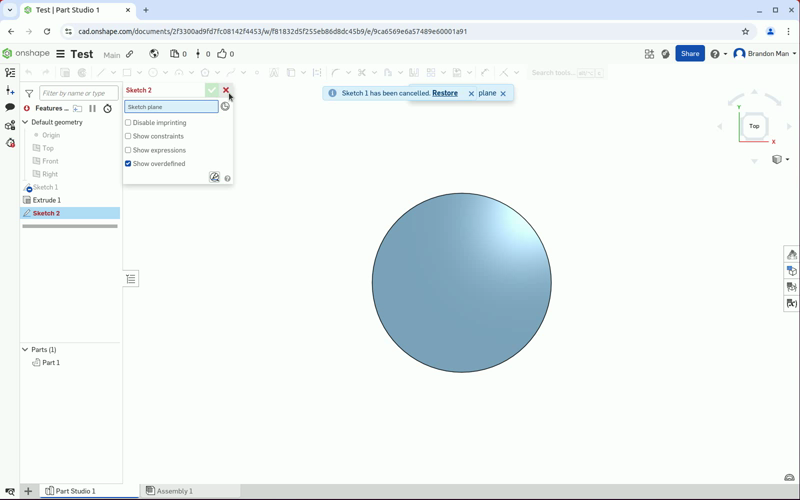
mouse_move(73, 150)
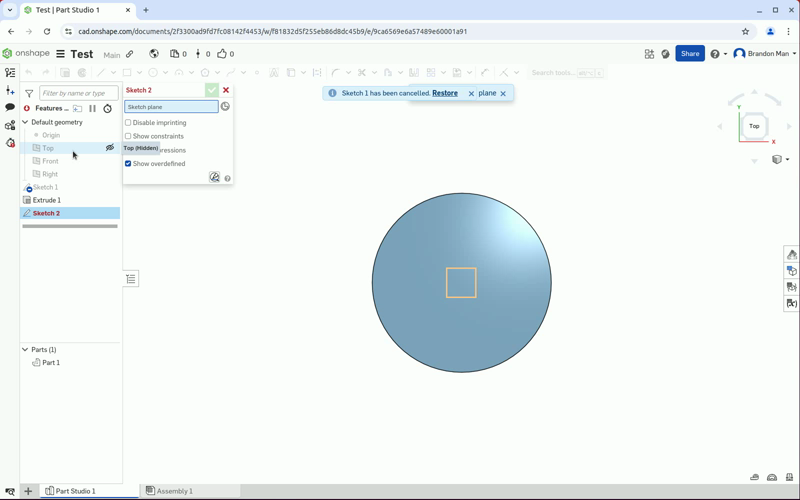
click(73, 150)
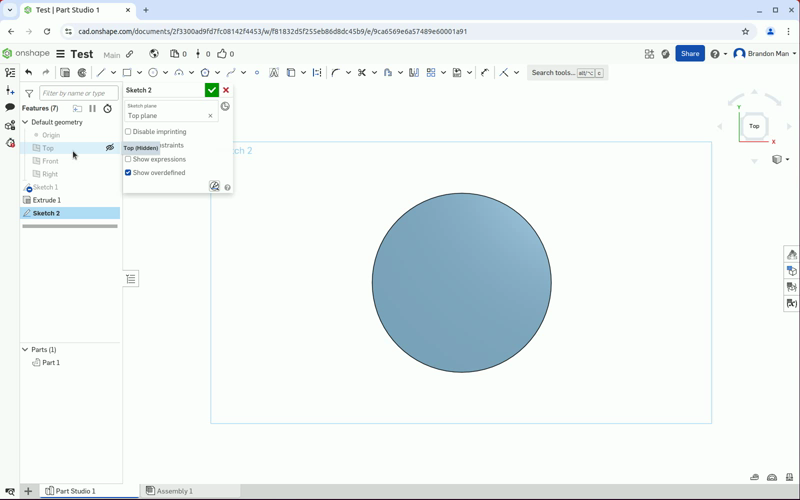
mouse_move(73, 352)
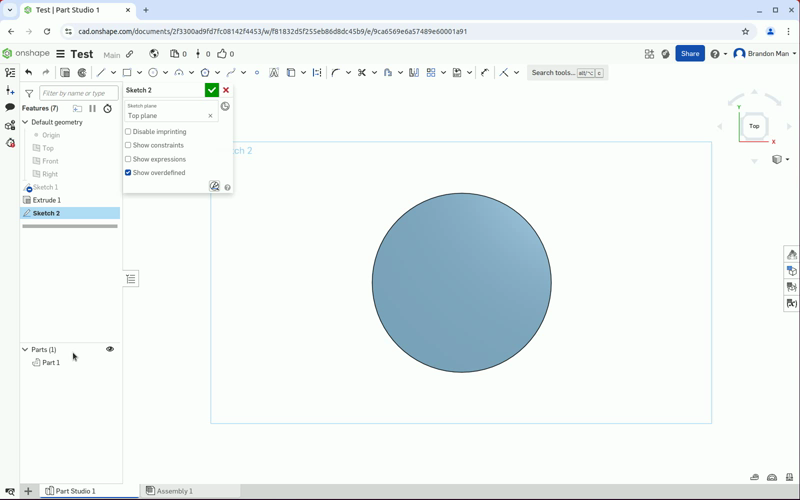
key(y)
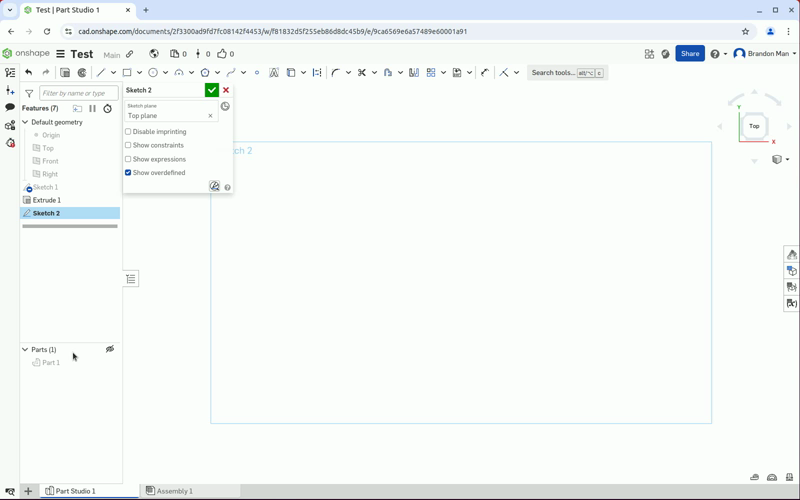
key(c)
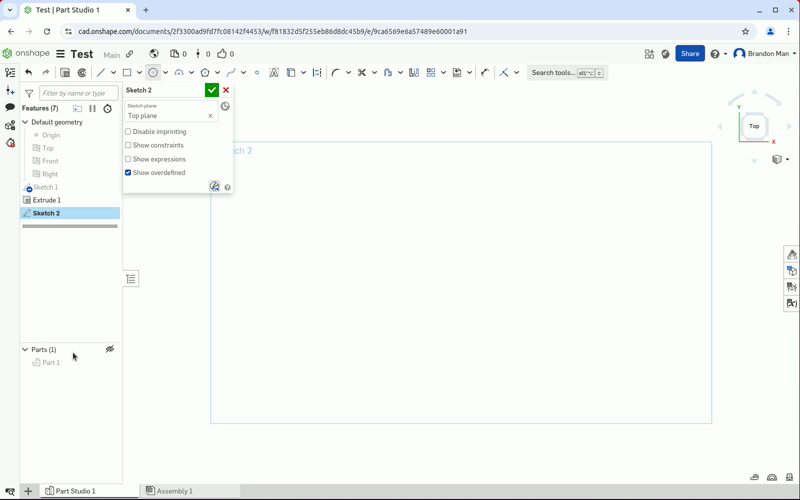
key_down(shift)
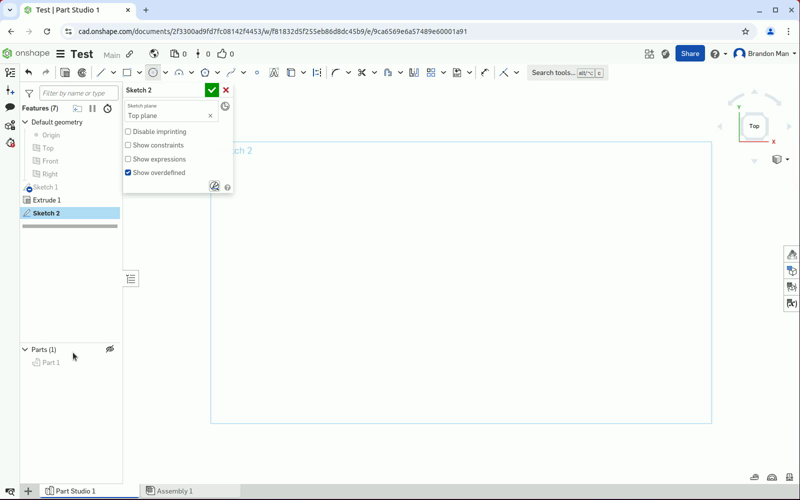
mouse_move(461, 282)
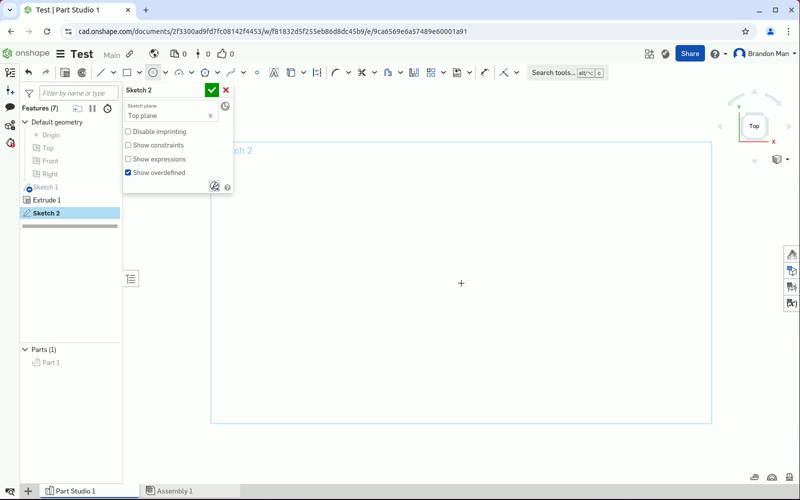
click(461, 282)
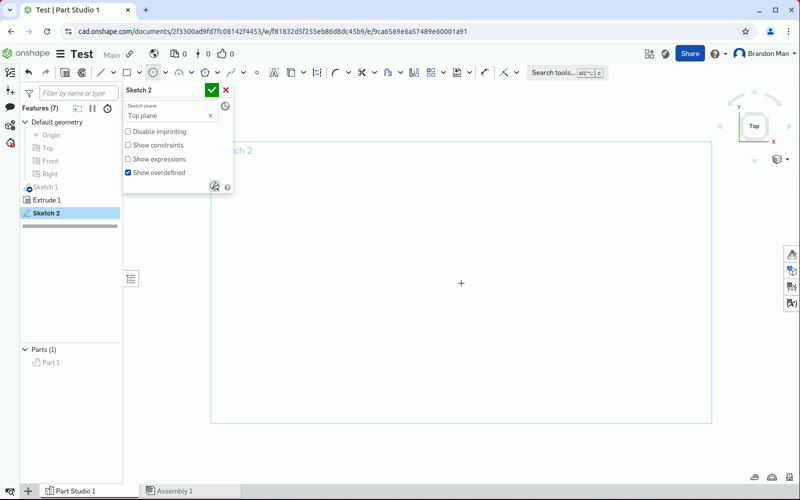
key_up(shift)
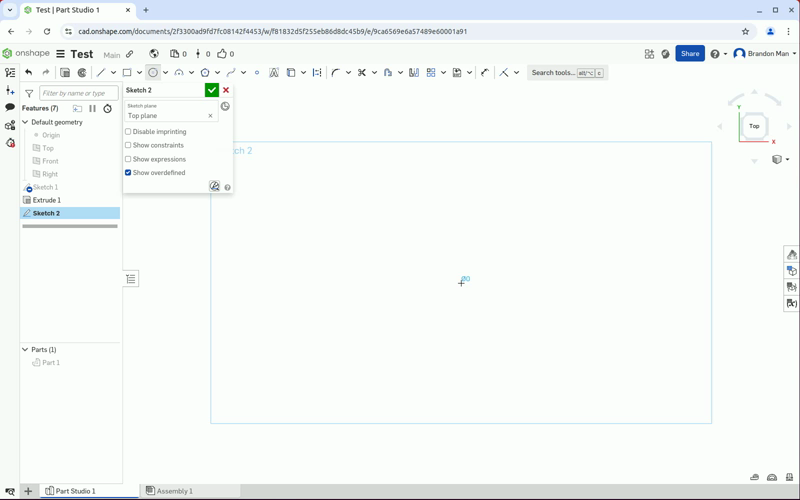
mouse_move(574, 282)
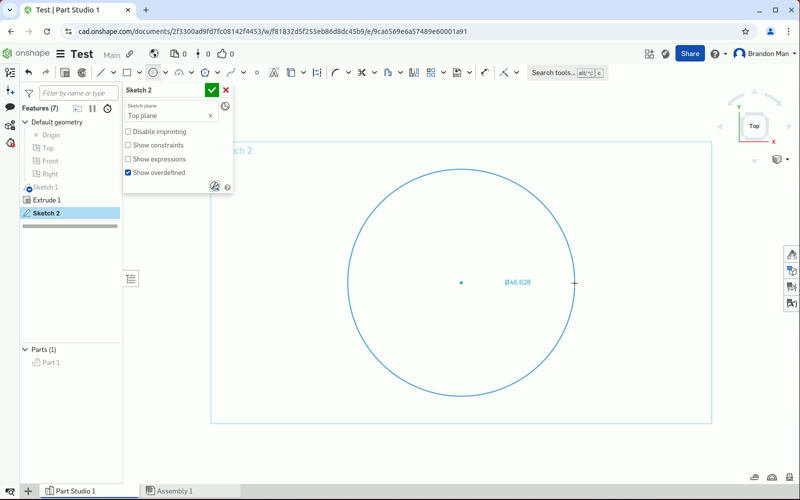
click(574, 282)
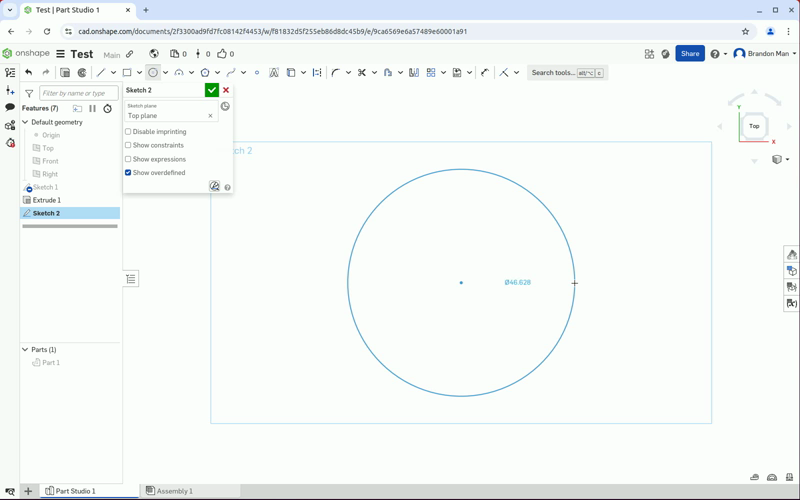
key(esc)
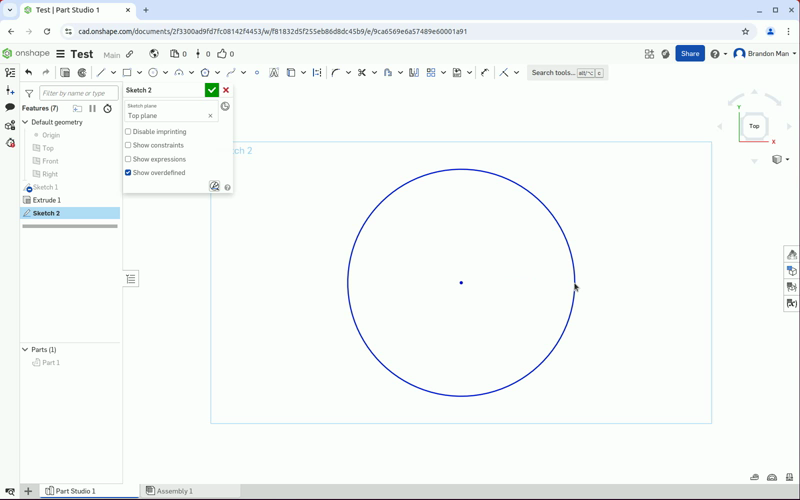
mouse_move(528, 286)
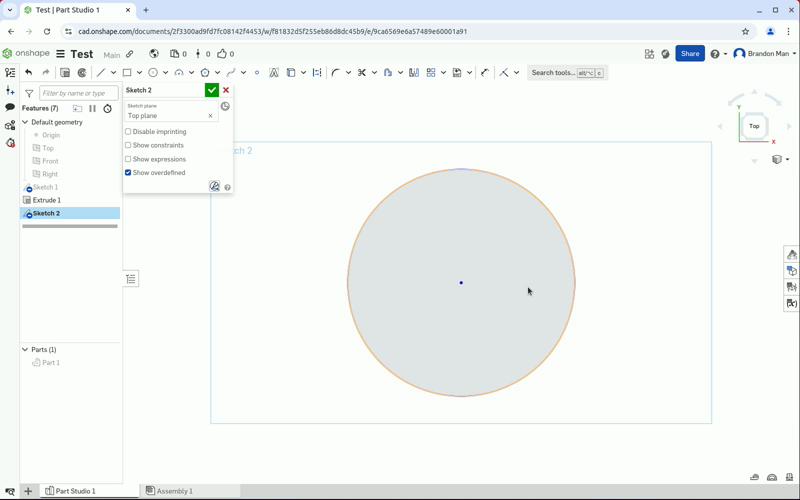
click(528, 286)
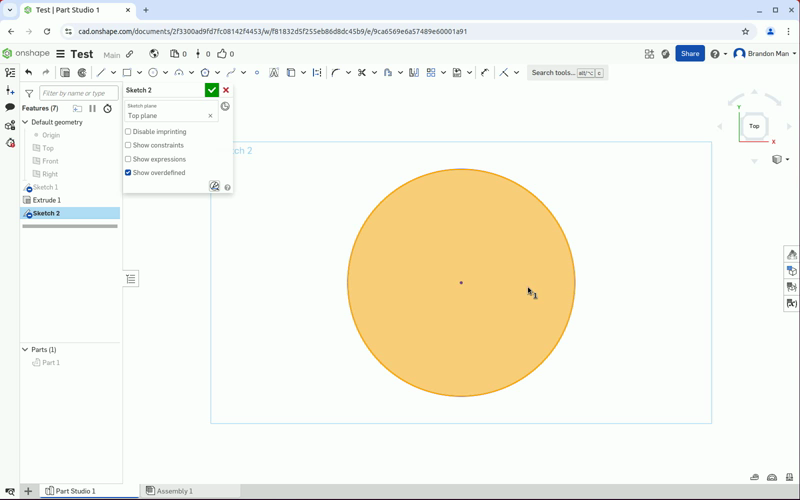
mouse_move(73, 352)
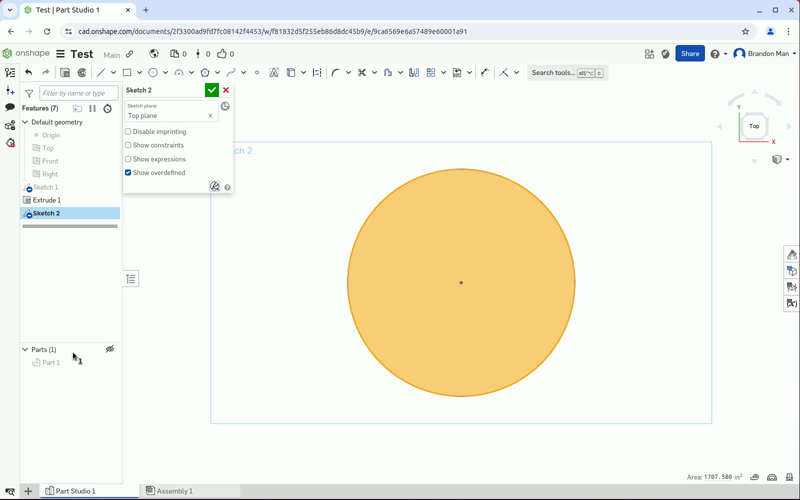
key(shift+y)
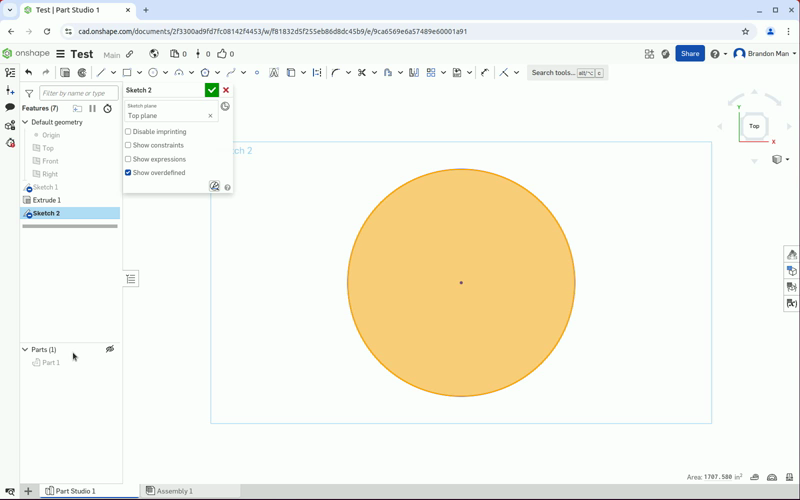
key(shift+e)
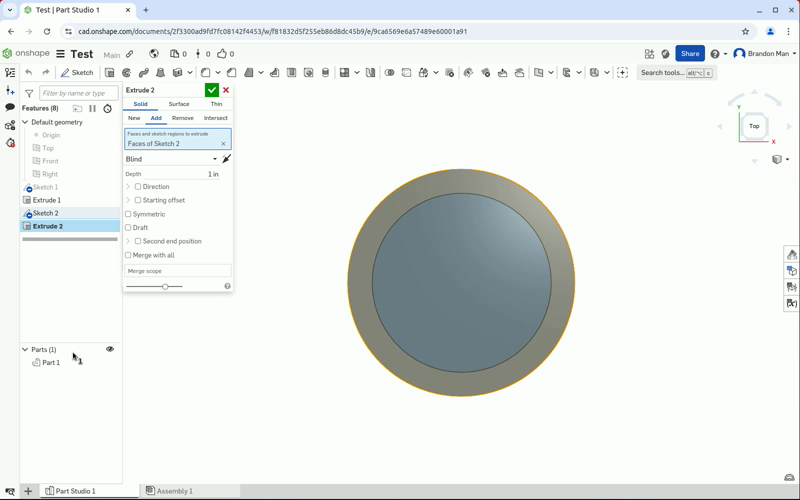
mouse_move(143, 106)
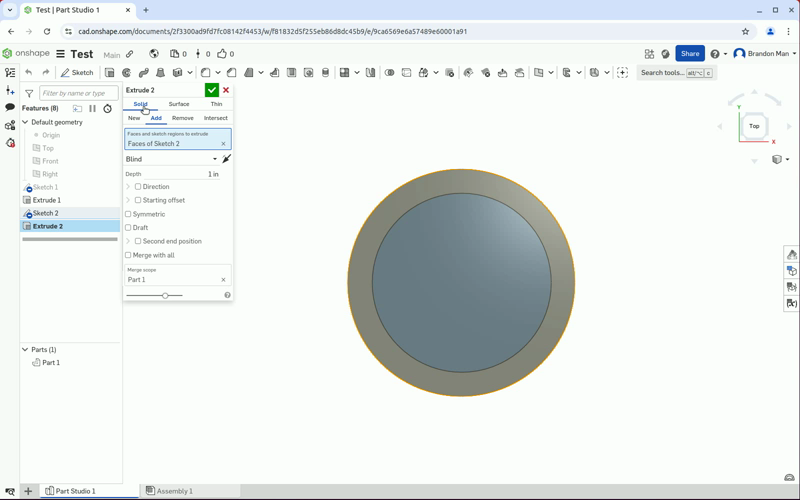
click(143, 106)
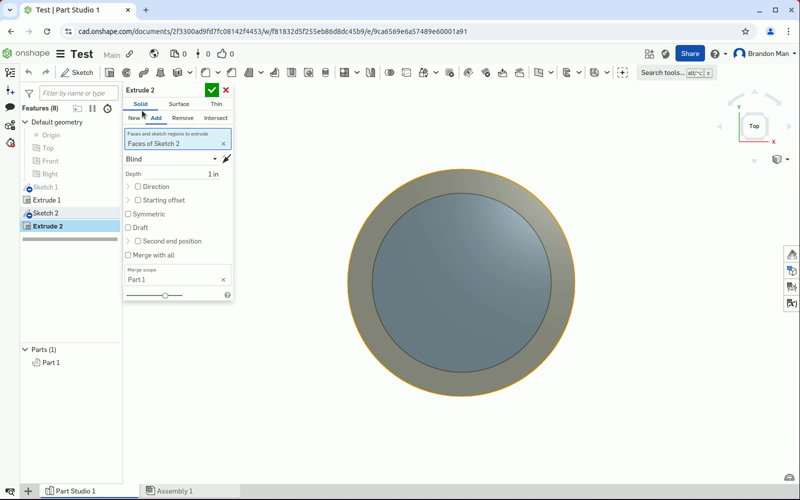
mouse_move(137, 120)
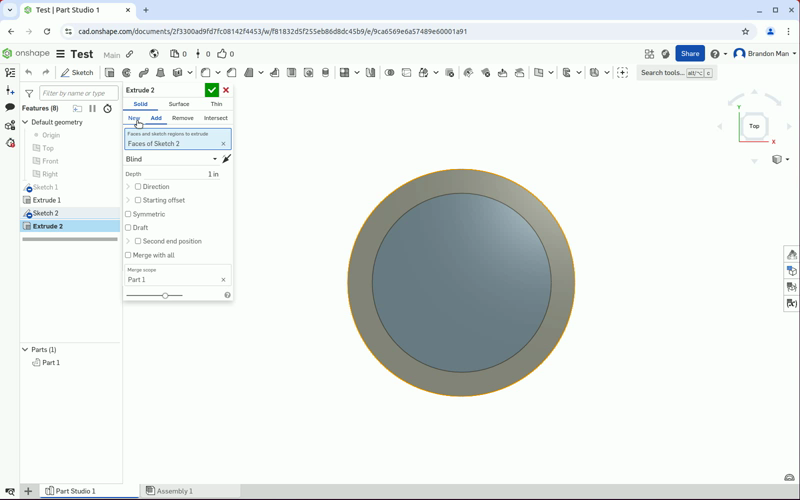
click(137, 120)
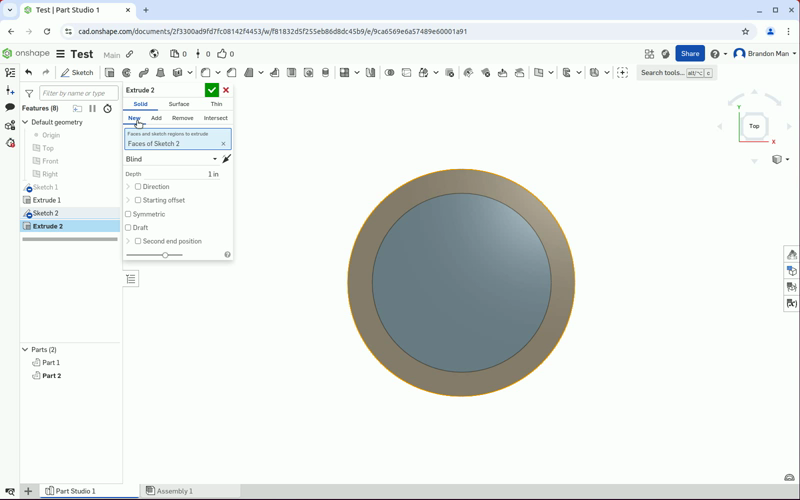
key(tab, 4)
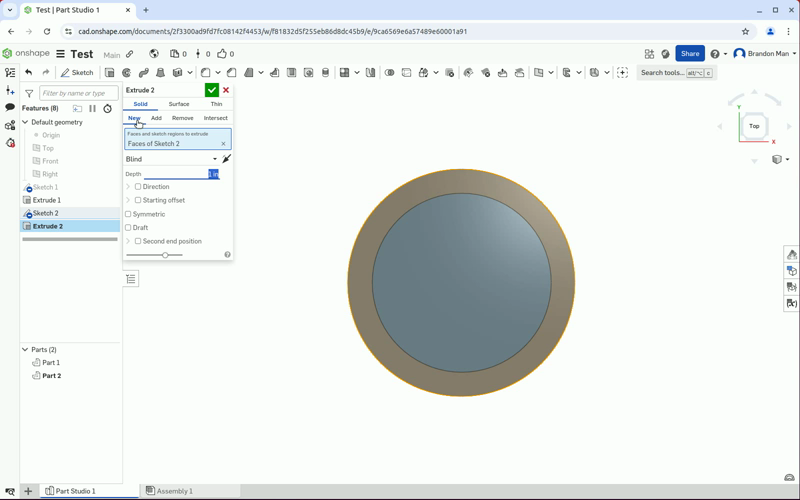
text(-3.611)
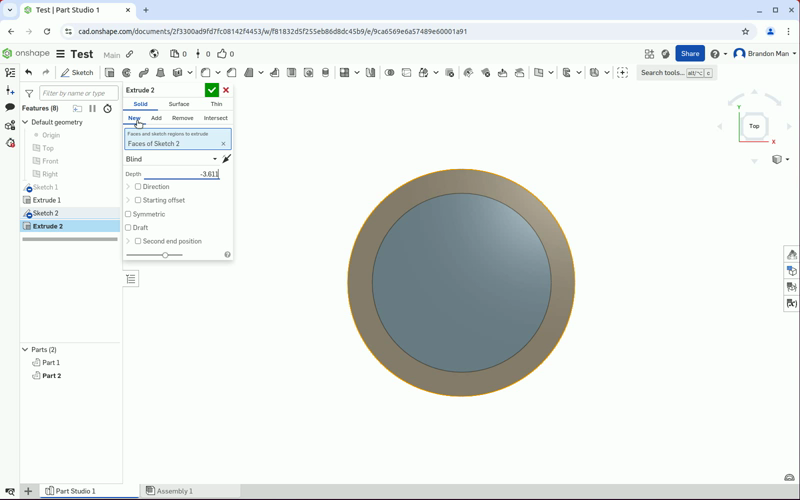
key(enter)
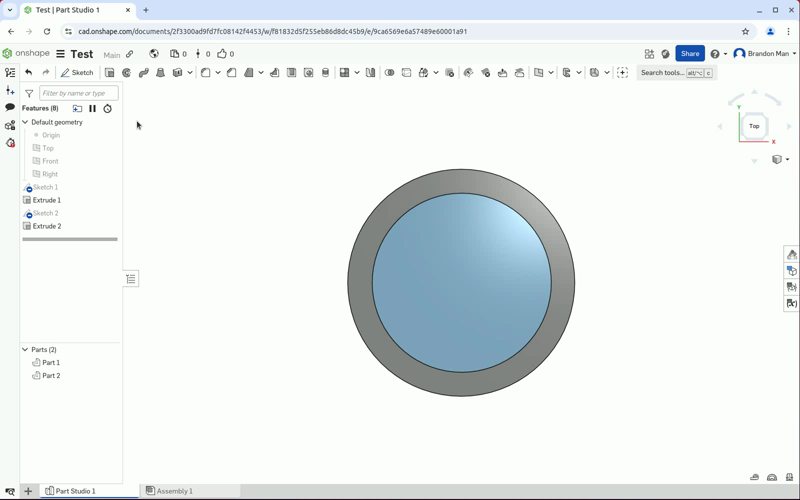
key(shift+h)
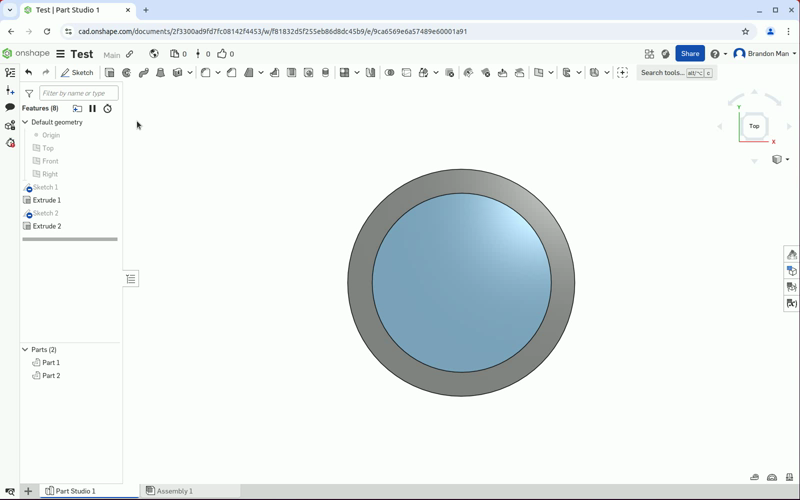
key(shift+h)
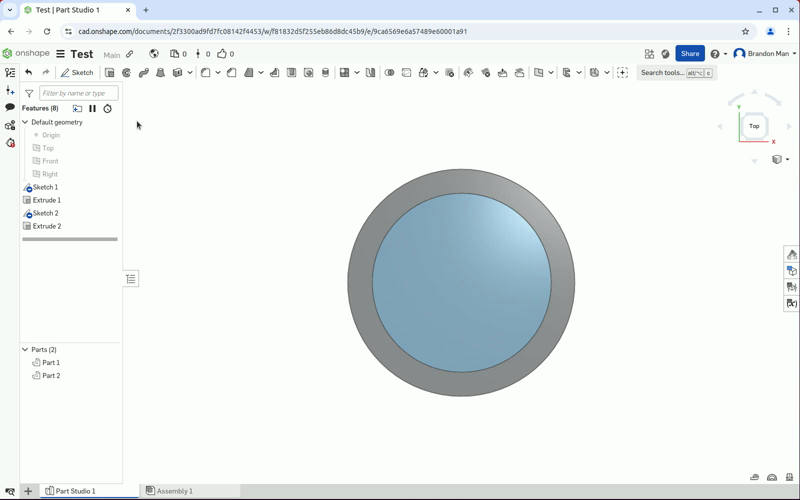
key(shift+7)
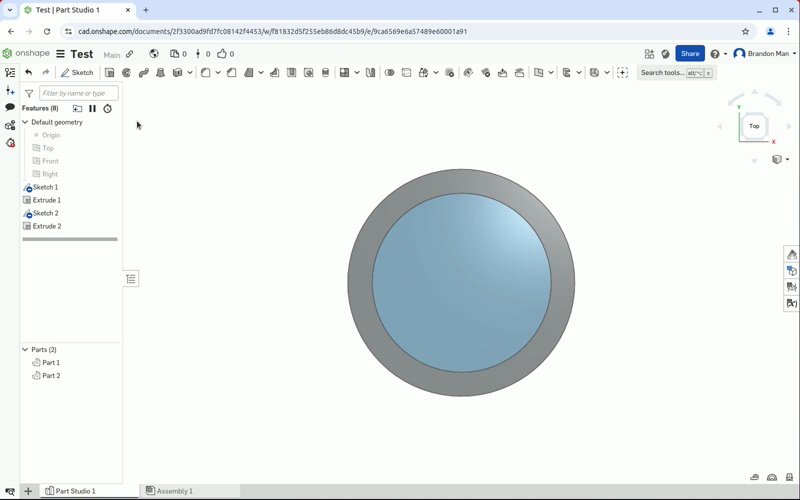
key(up, 3)
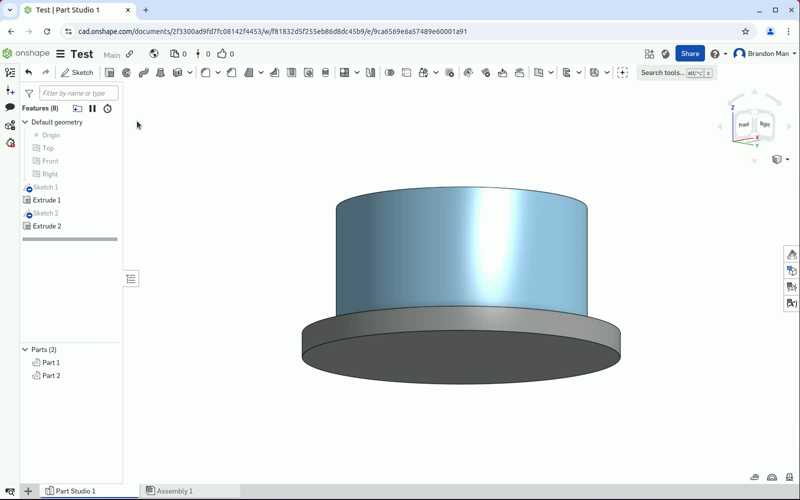
key(left, 3)
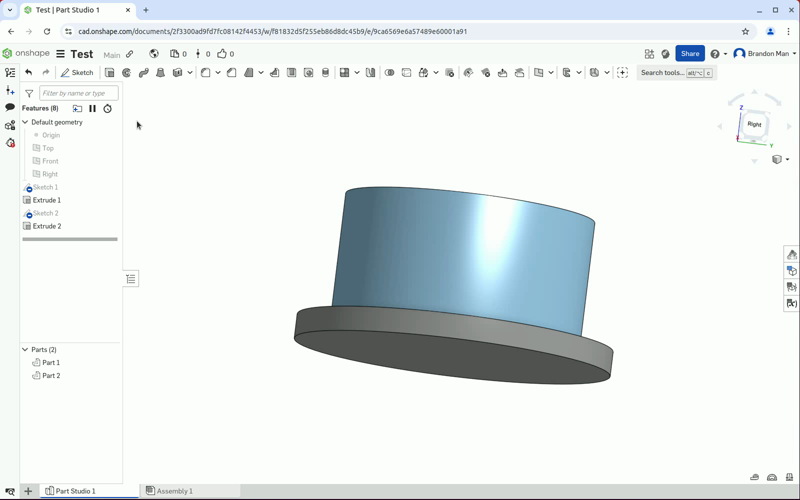
key(right, 3)
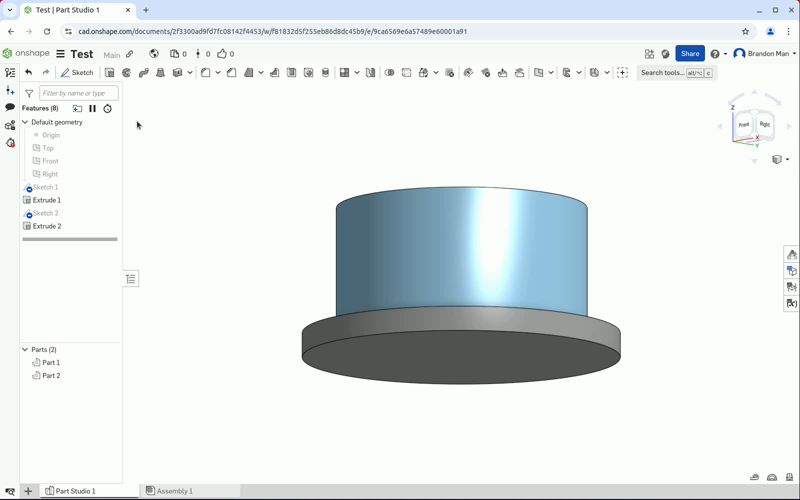
key(down, 3)
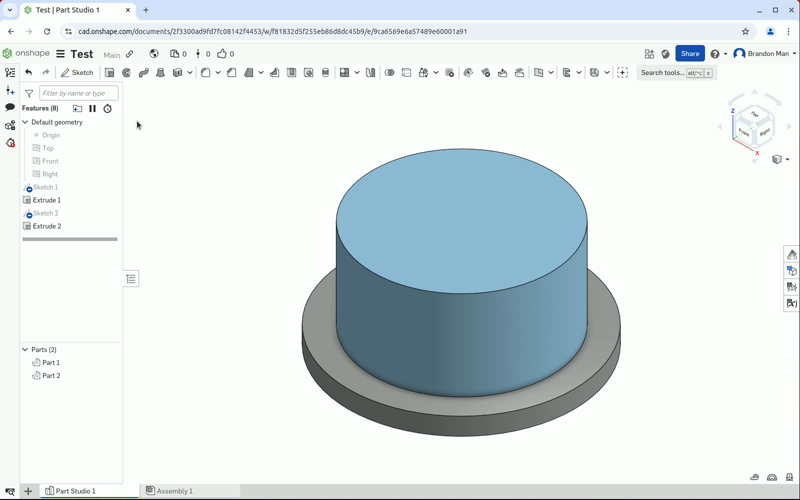
mouse_move(73, 189)
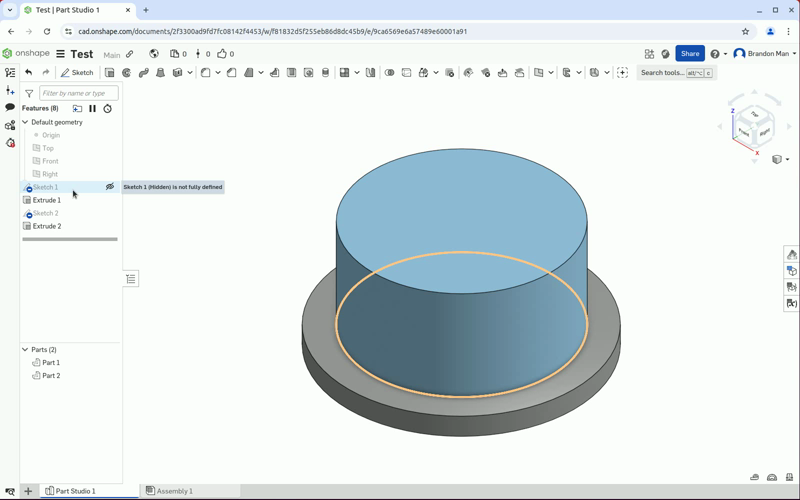
click(73, 189)